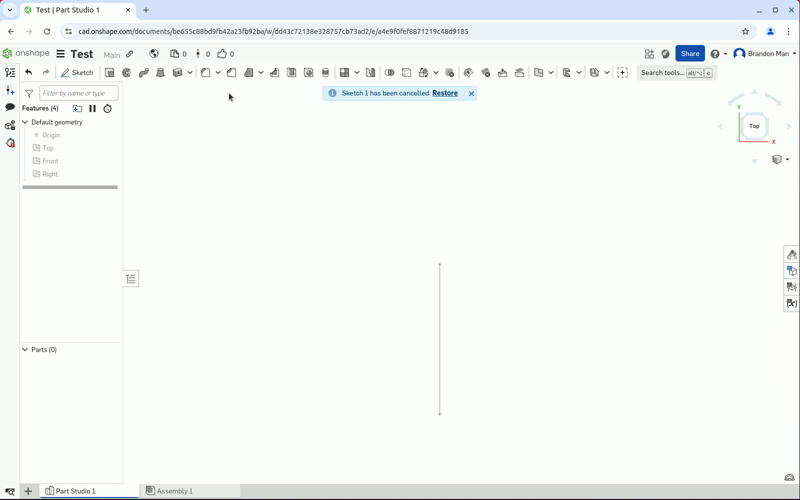
key(shift+h)
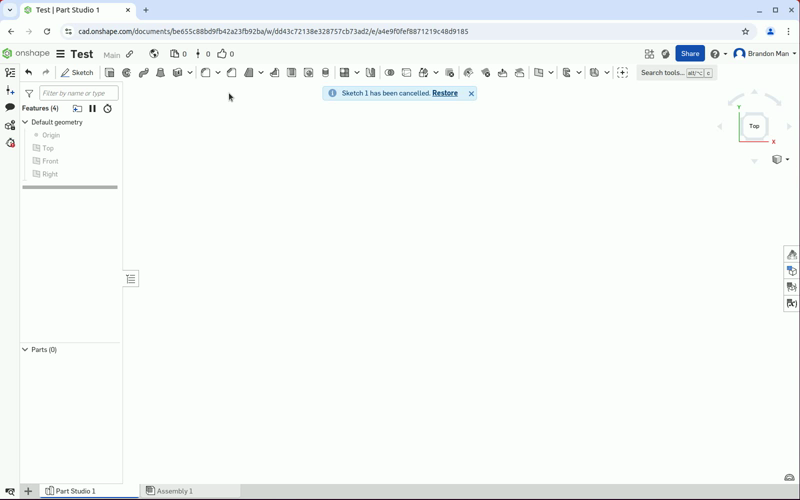
key(shift+s)
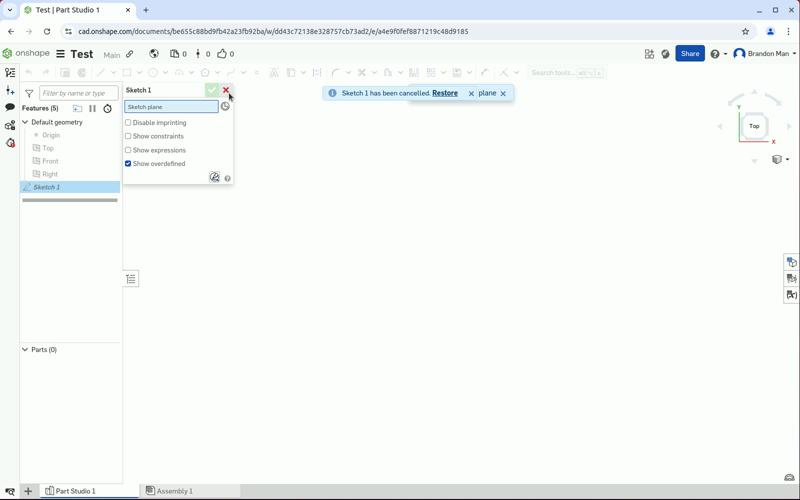
mouse_move(73, 150)
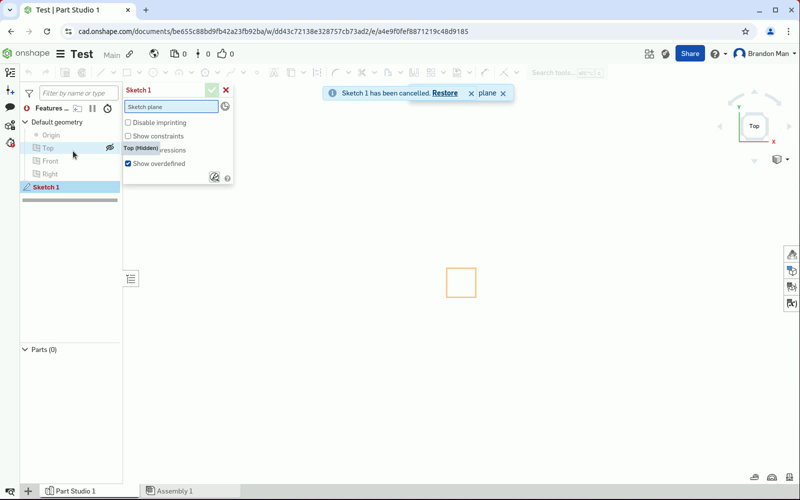
click(73, 150)
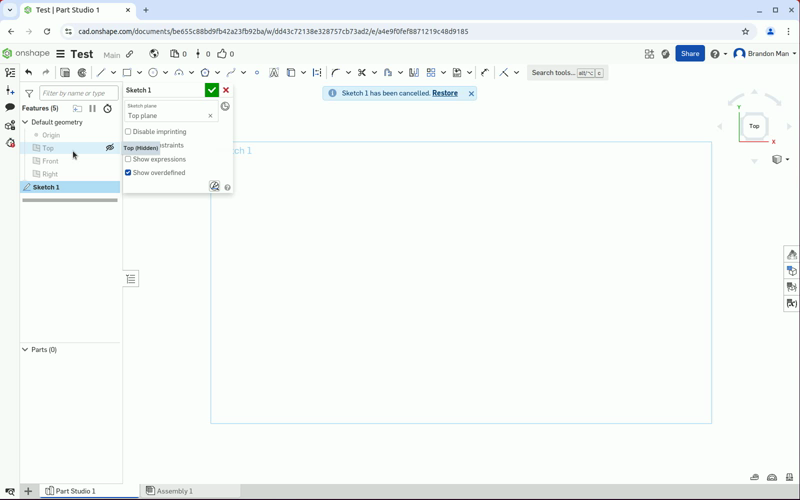
mouse_move(73, 352)
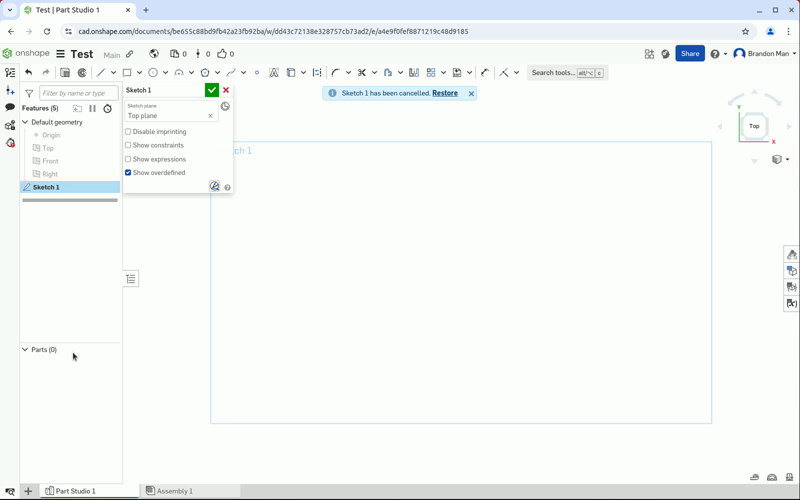
key(y)
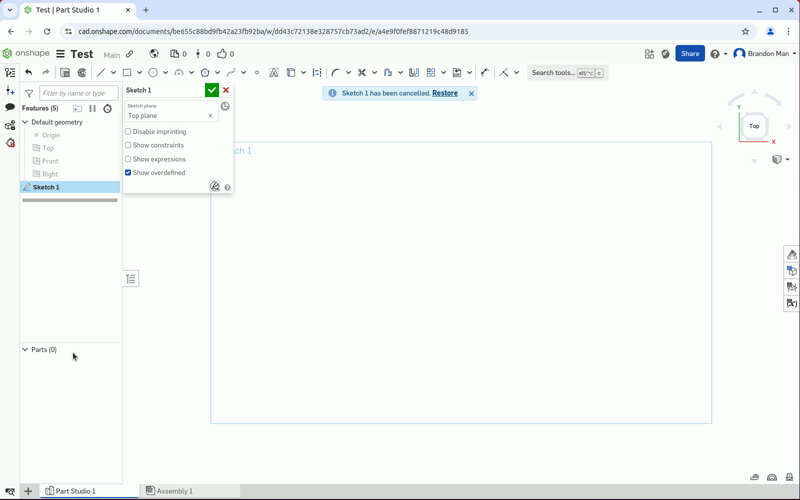
key(c)
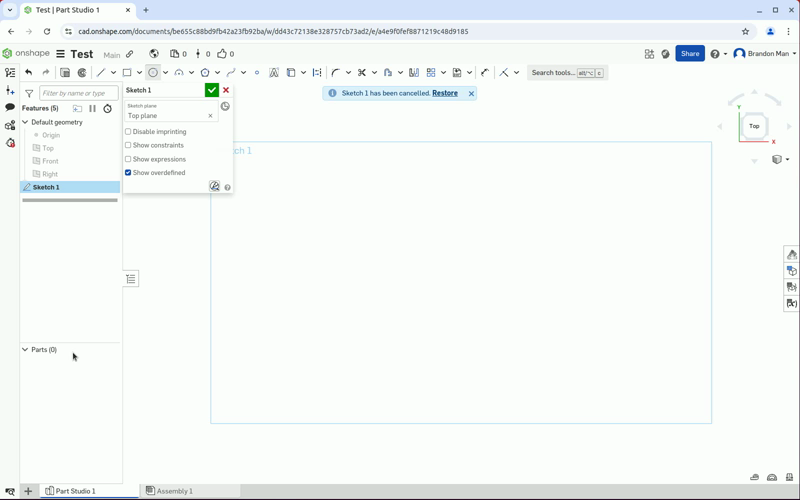
key_down(shift)
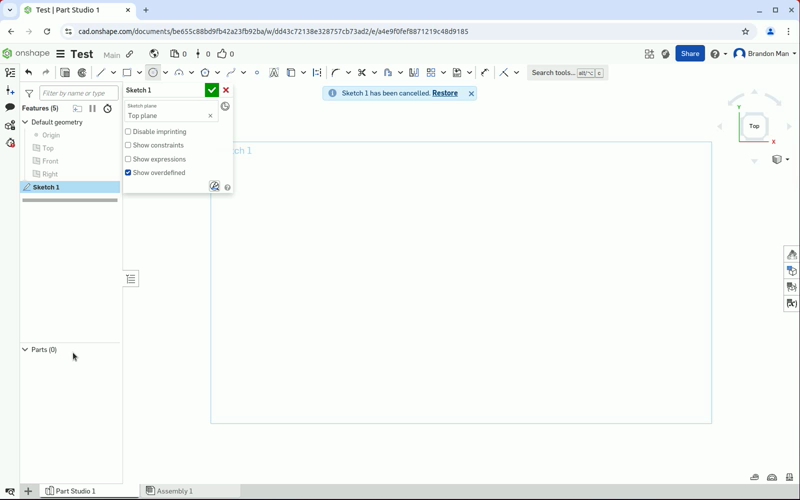
mouse_move(461, 282)
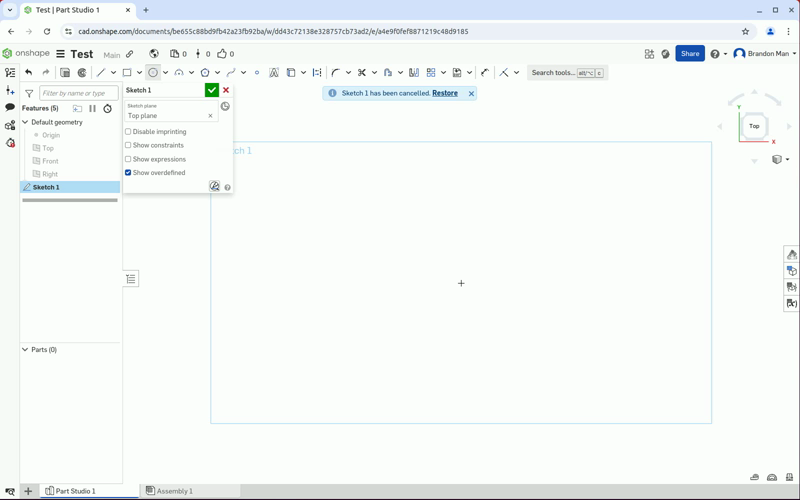
click(461, 282)
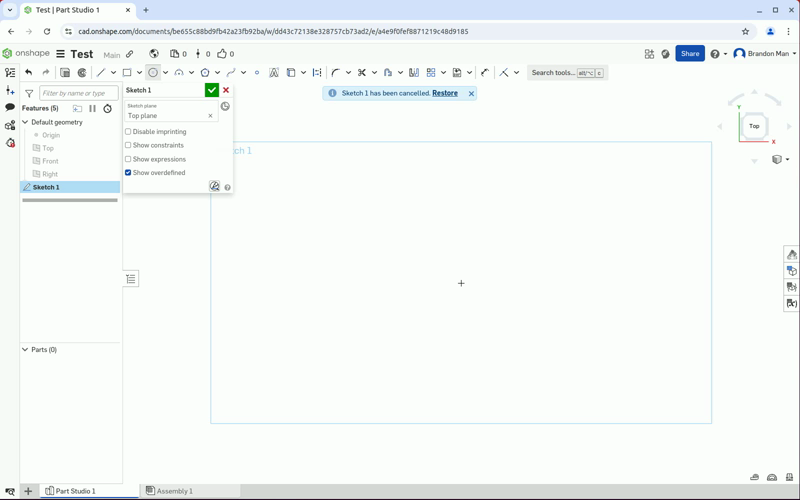
key_up(shift)
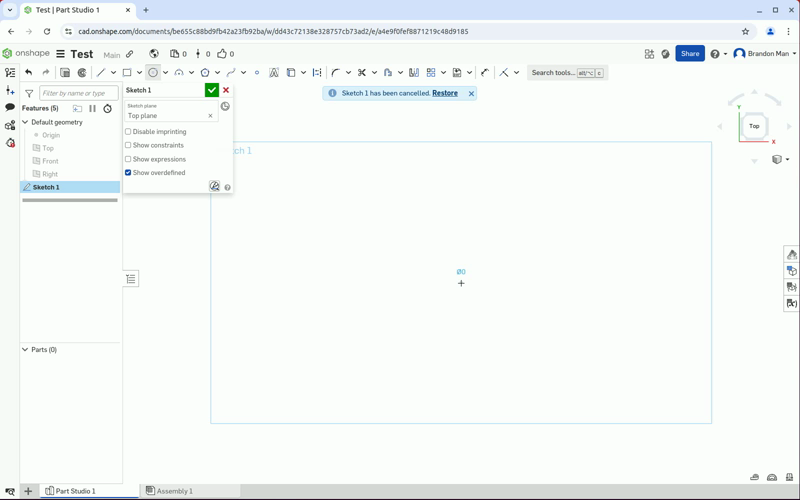
mouse_move(490, 282)
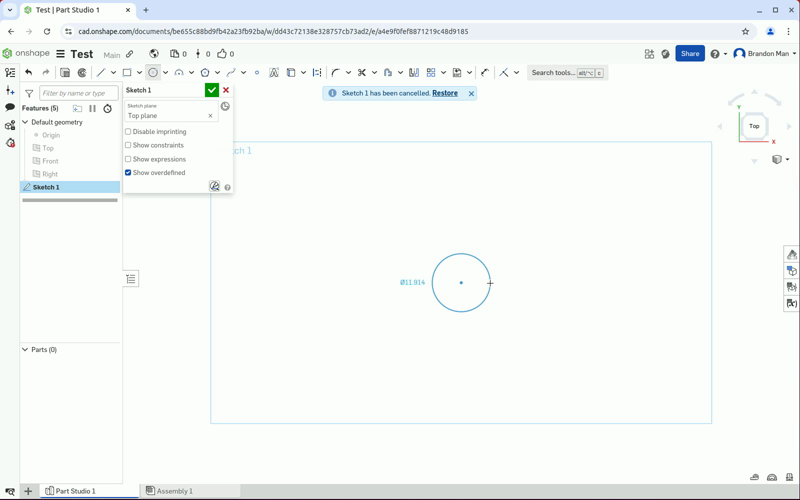
click(490, 282)
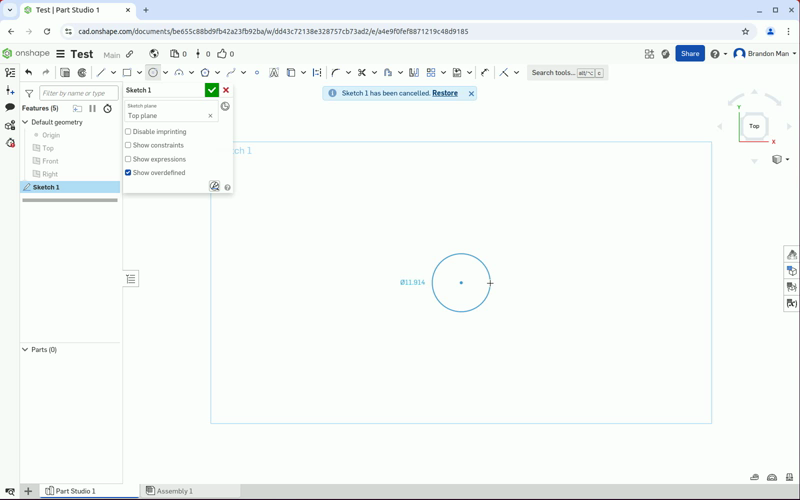
key(esc)
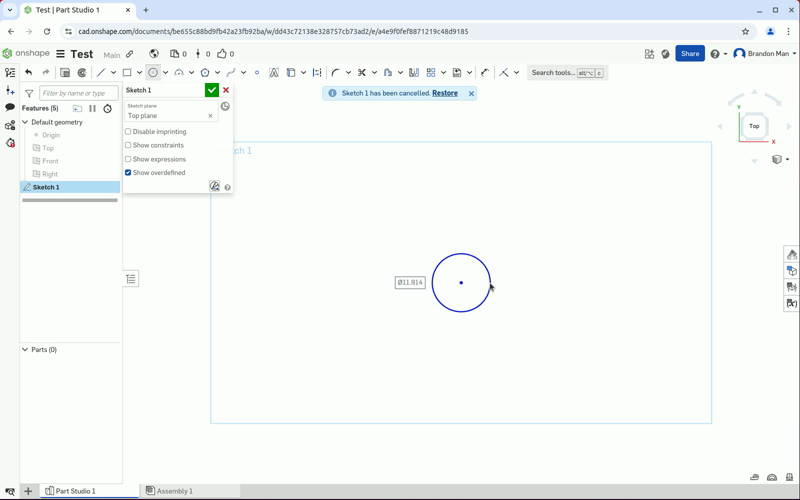
mouse_move(478, 270)
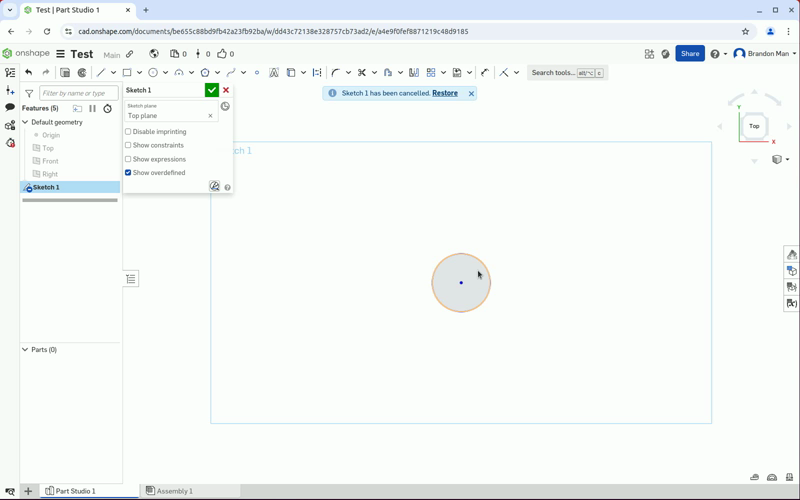
click(478, 270)
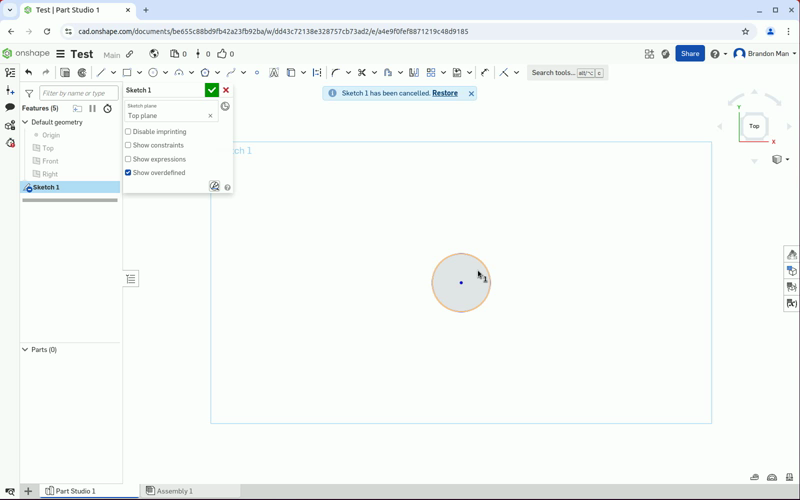
mouse_move(73, 352)
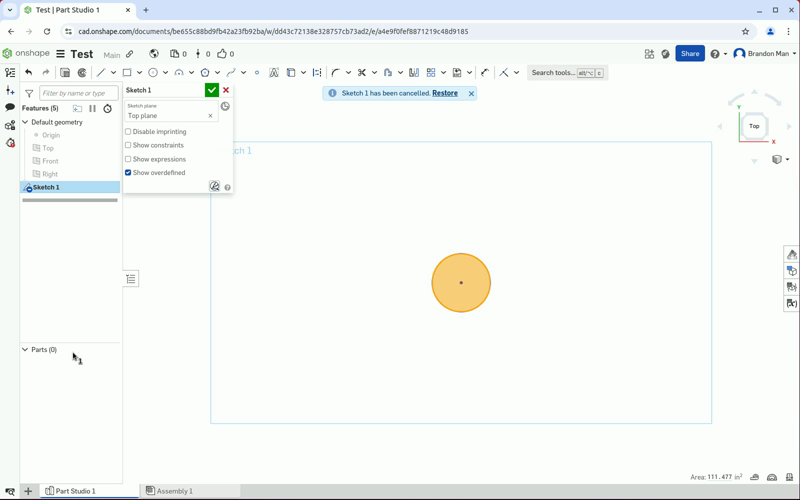
key(shift+y)
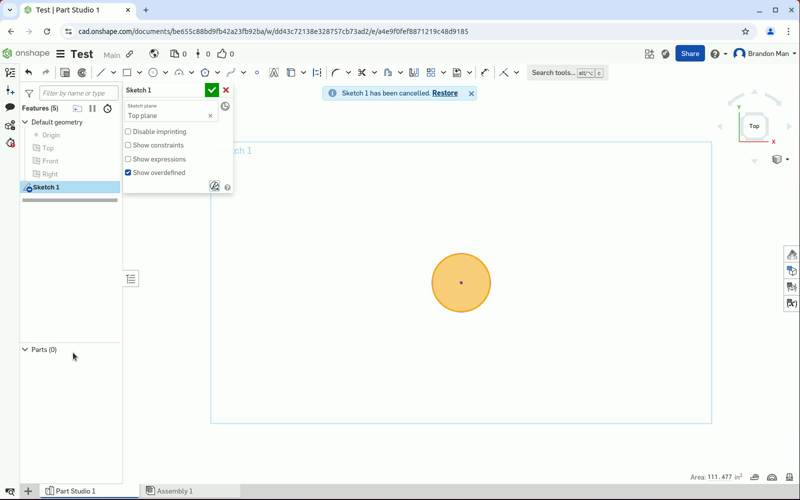
key(shift+e)
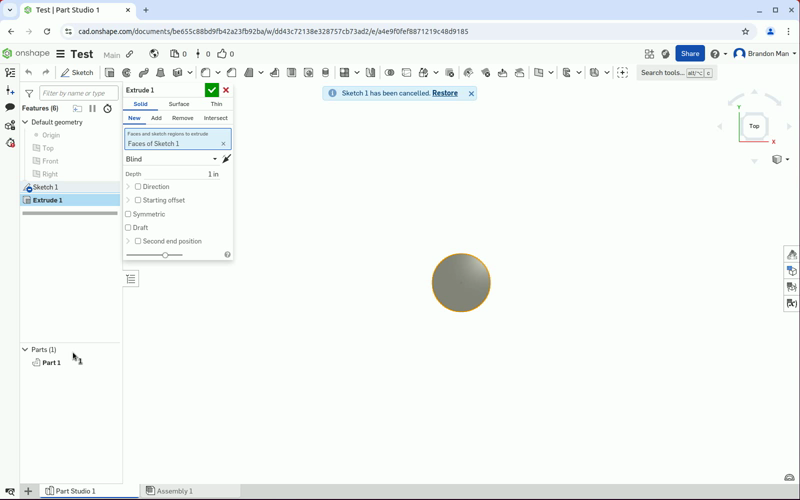
mouse_move(143, 106)
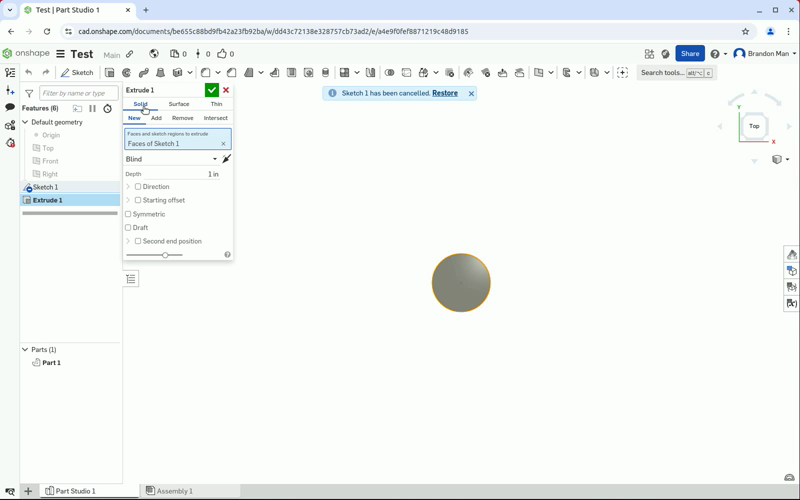
click(143, 106)
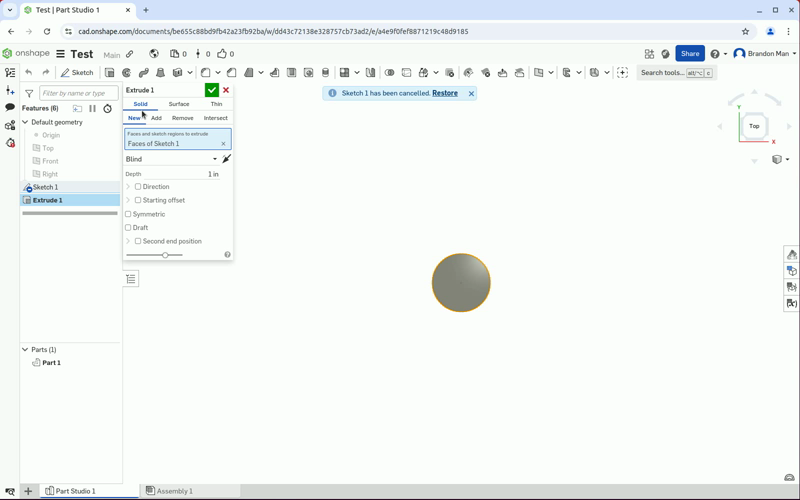
mouse_move(137, 120)
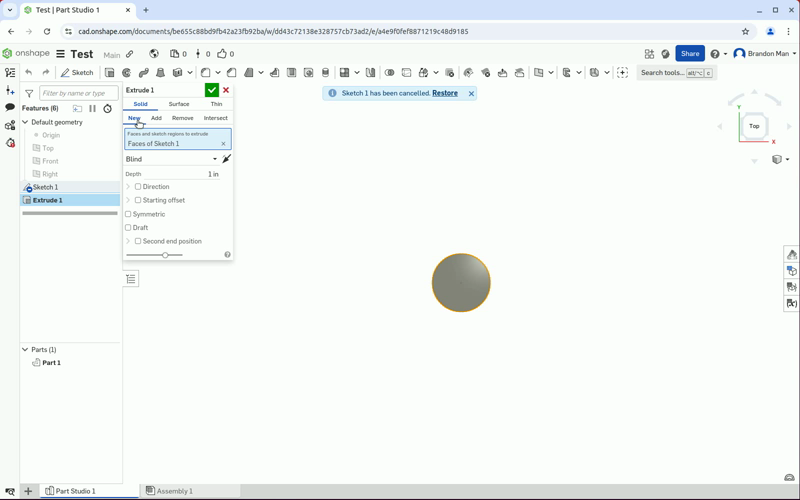
click(137, 120)
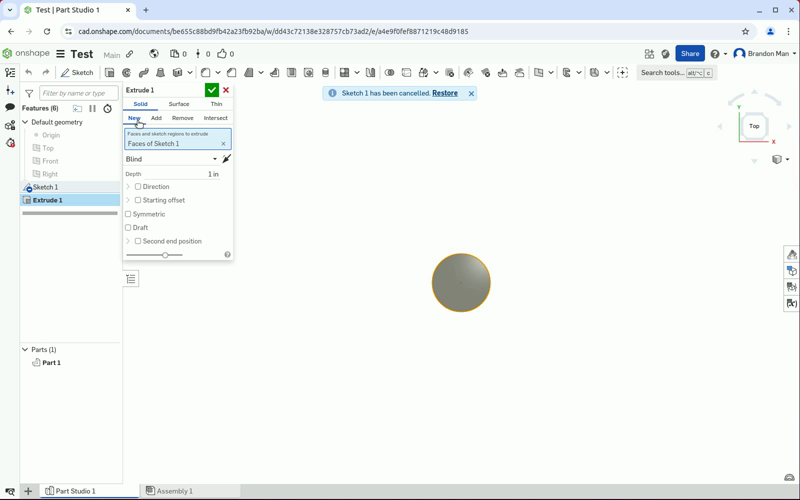
key(tab, 4)
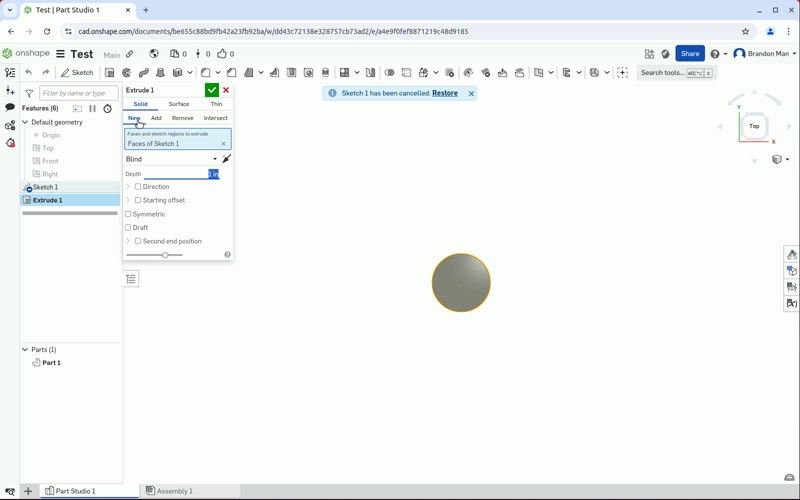
text(23.108)
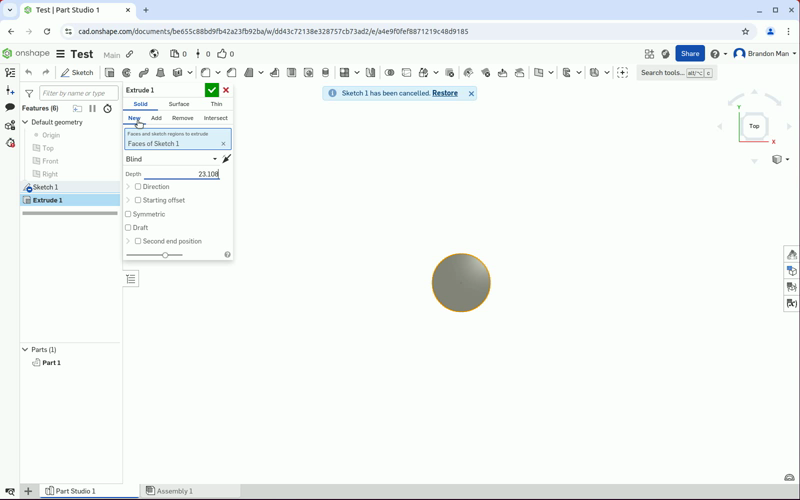
key(enter)
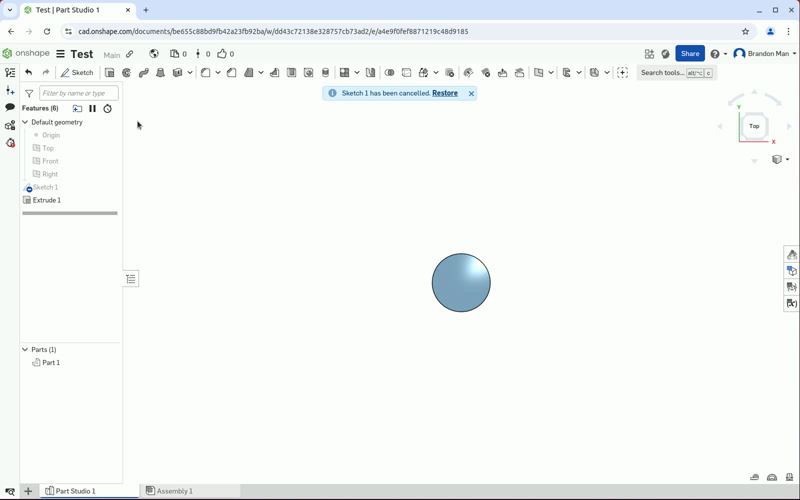
key(shift+h)
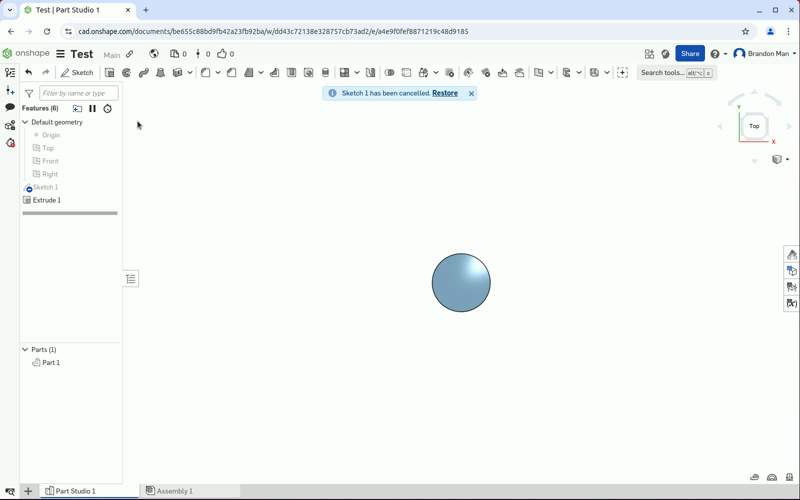
key(shift+h)
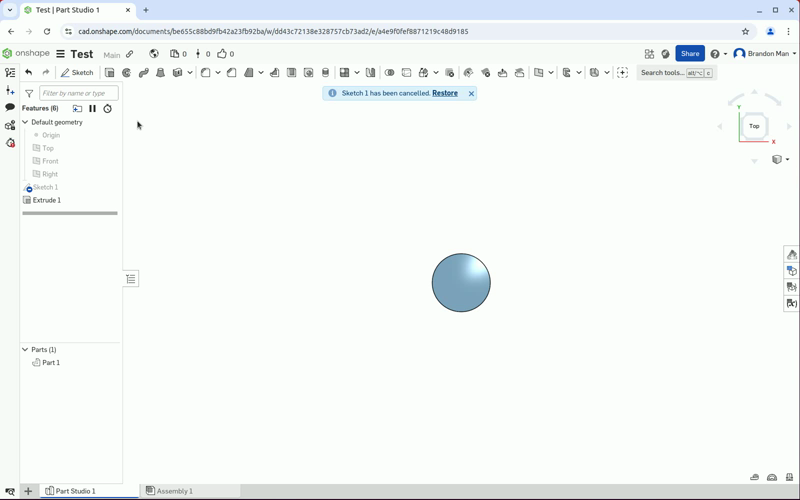
mouse_move(73, 189)
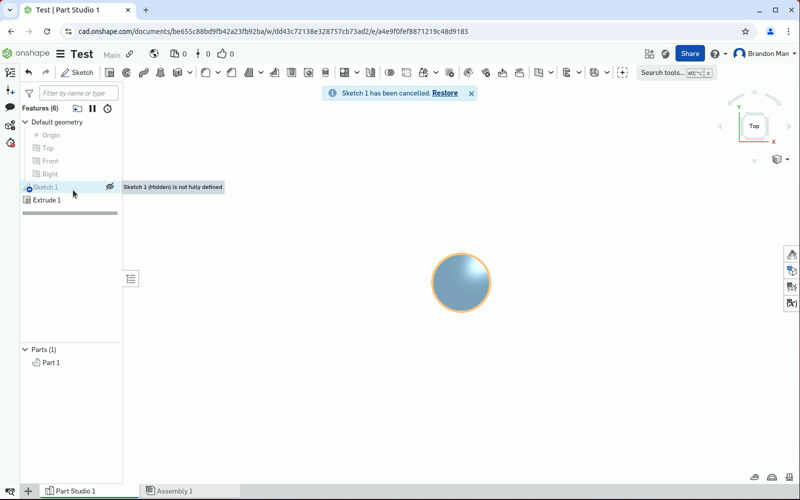
click(73, 189)
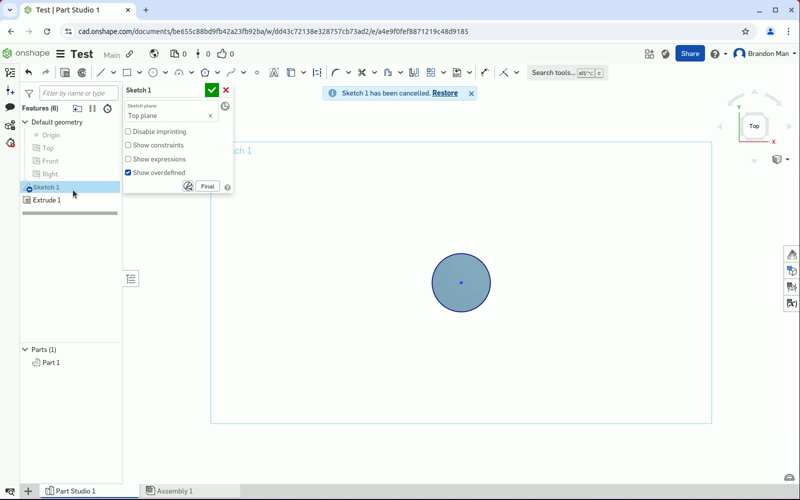
mouse_move(229, 92)
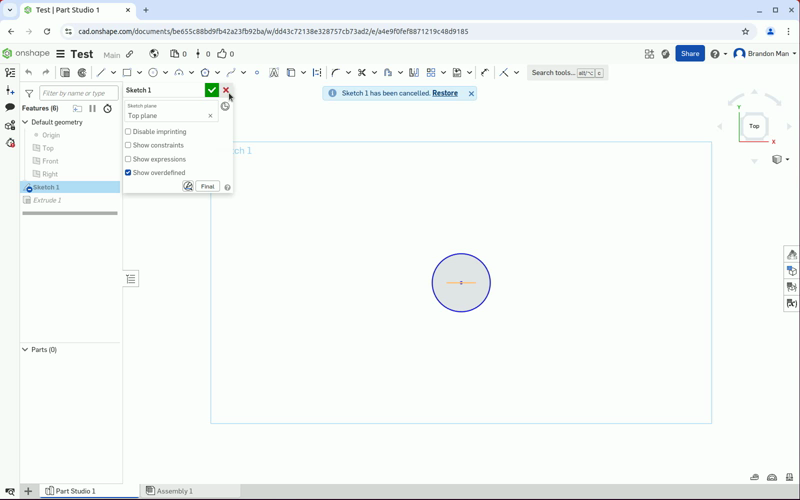
click(229, 92)
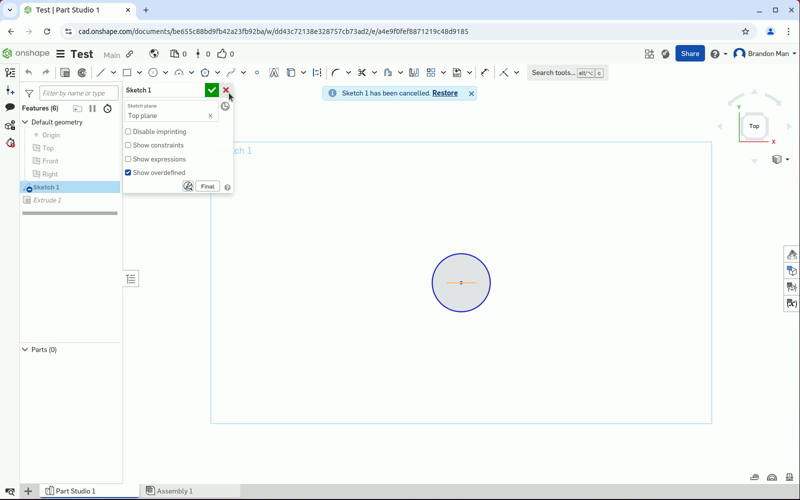
key(shift+s)
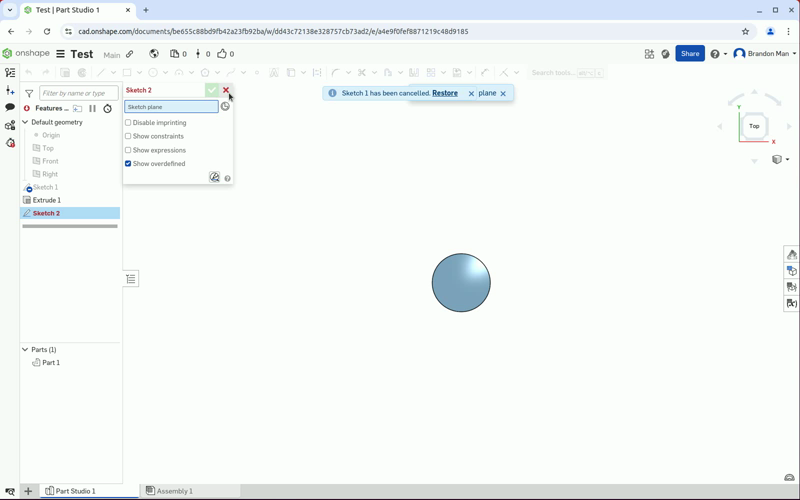
mouse_move(73, 150)
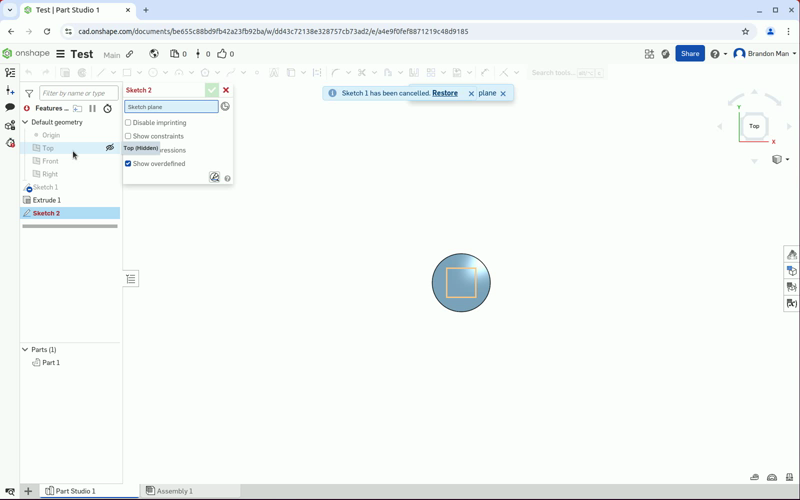
click(73, 150)
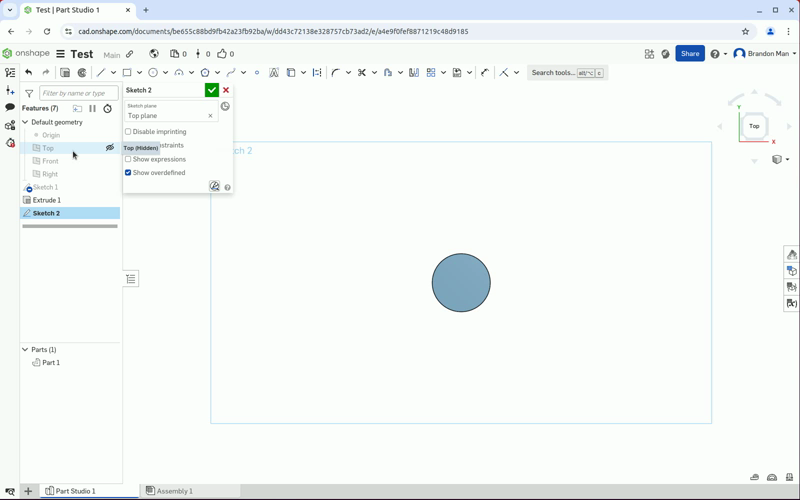
mouse_move(73, 352)
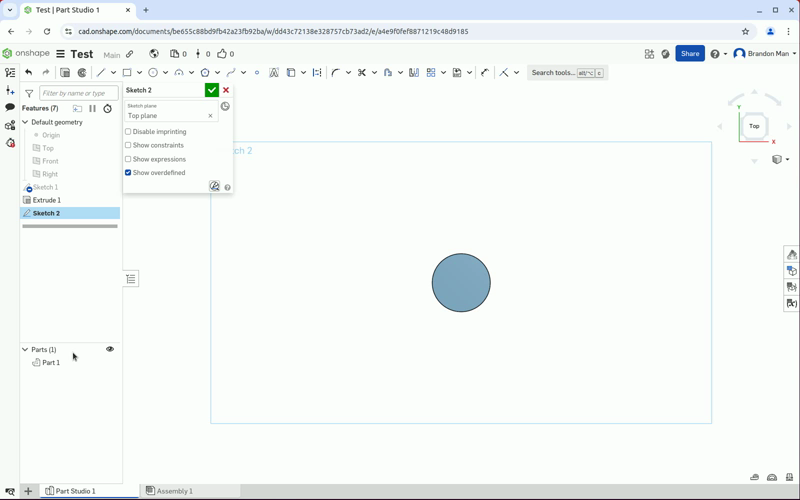
key(y)
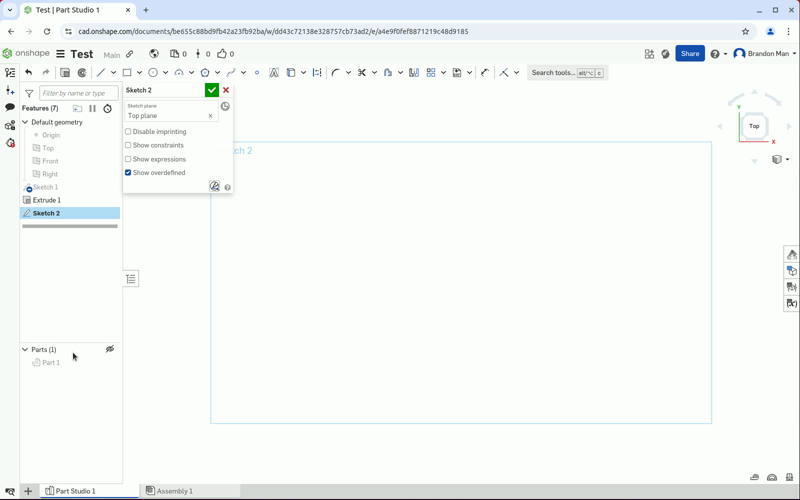
key(c)
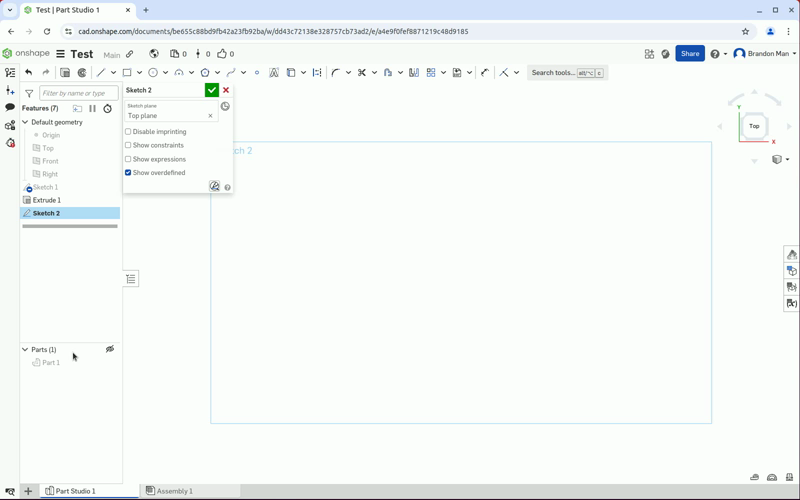
key_down(shift)
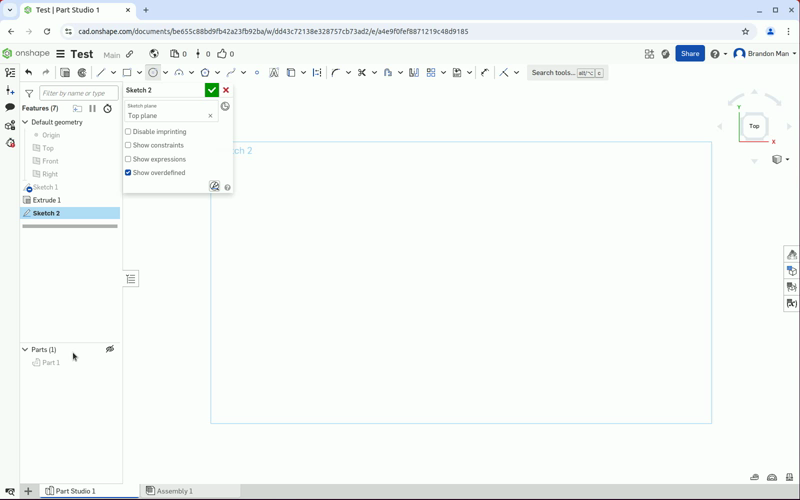
mouse_move(461, 282)
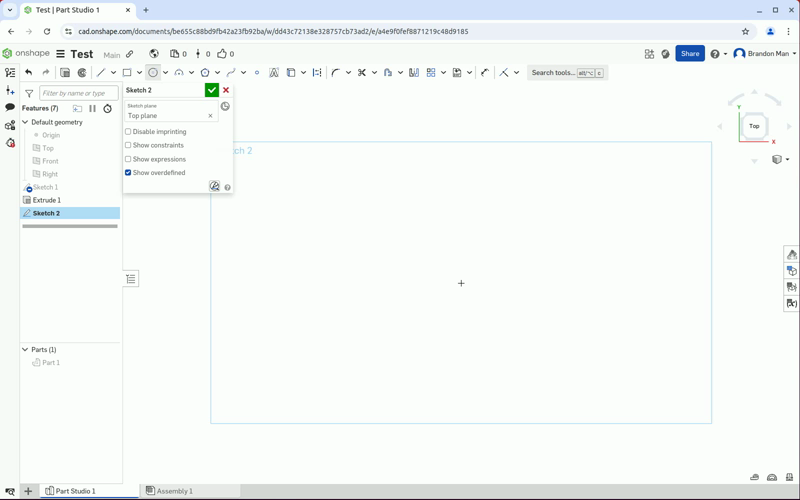
click(461, 282)
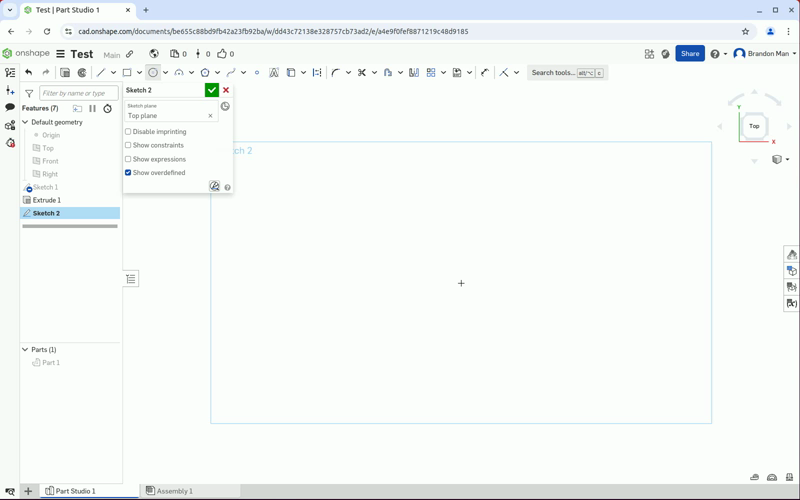
key_up(shift)
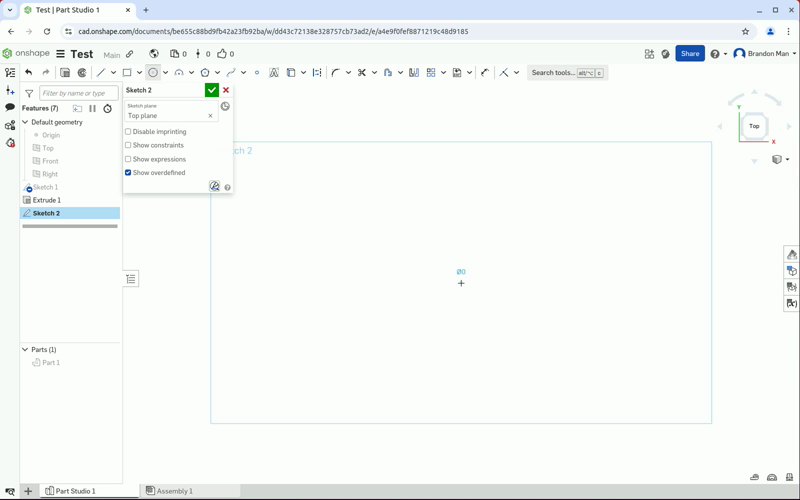
mouse_move(518, 282)
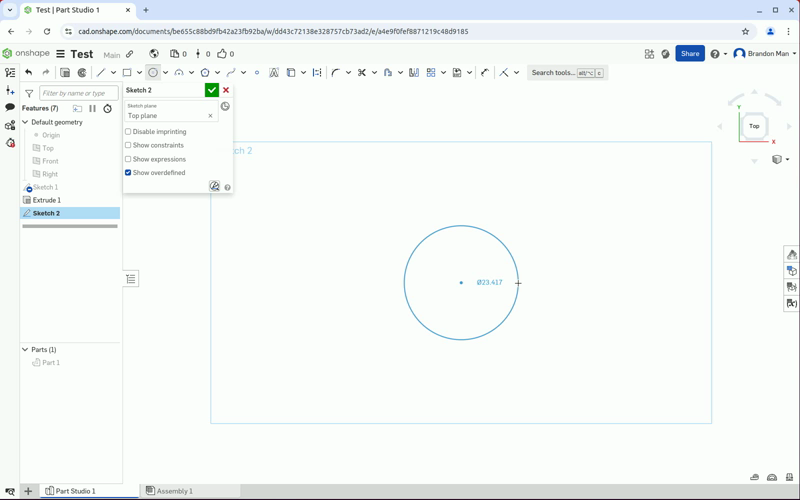
click(518, 282)
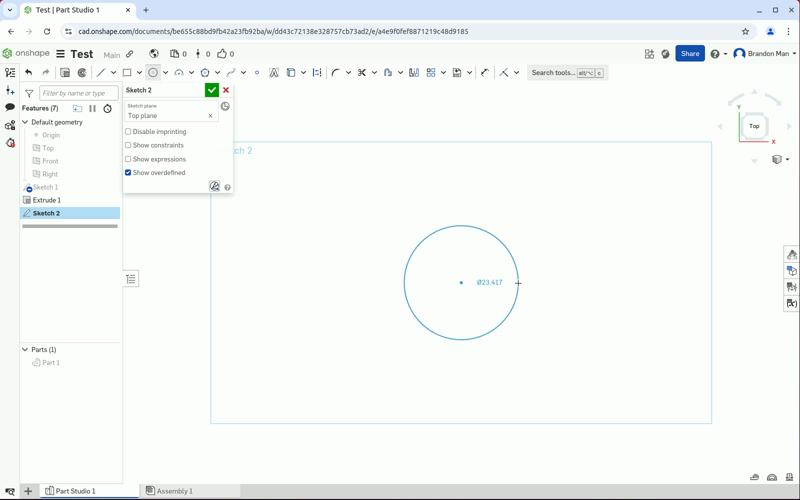
key(esc)
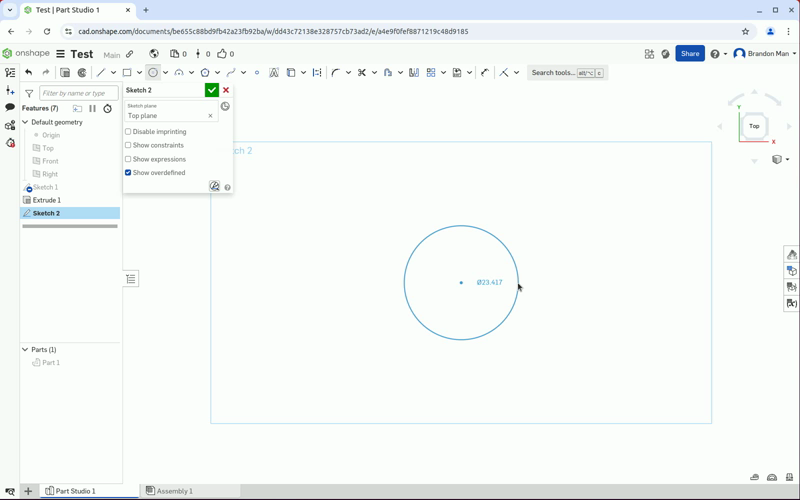
key(c)
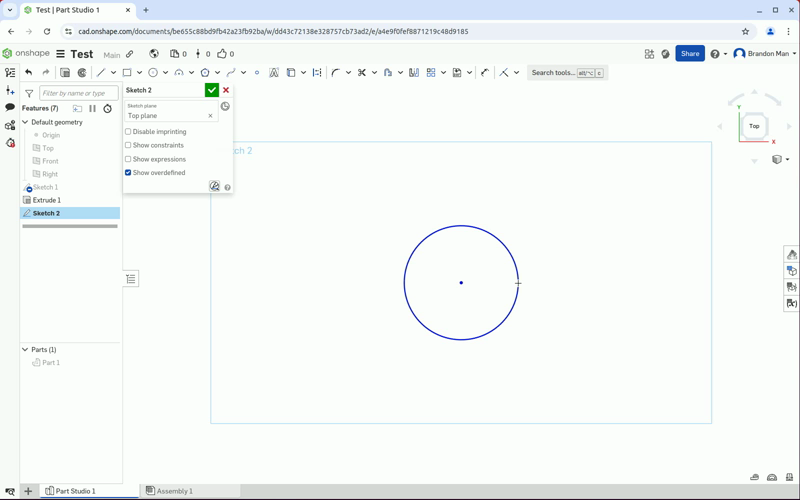
key_down(shift)
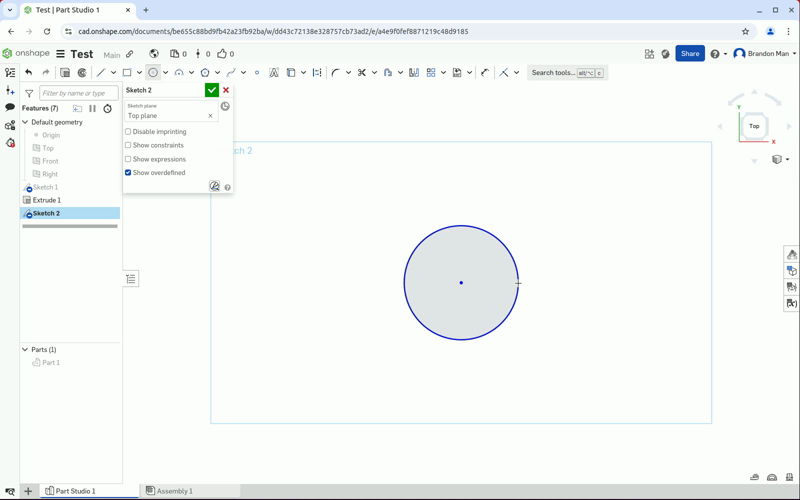
mouse_move(461, 282)
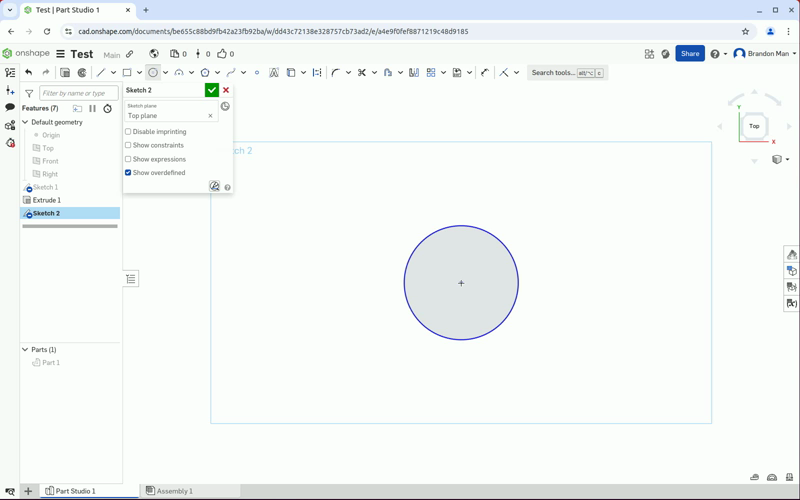
click(461, 282)
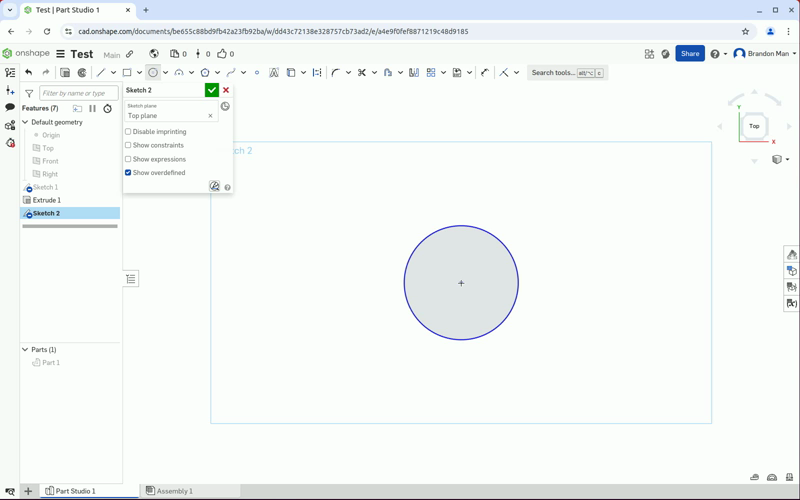
key_up(shift)
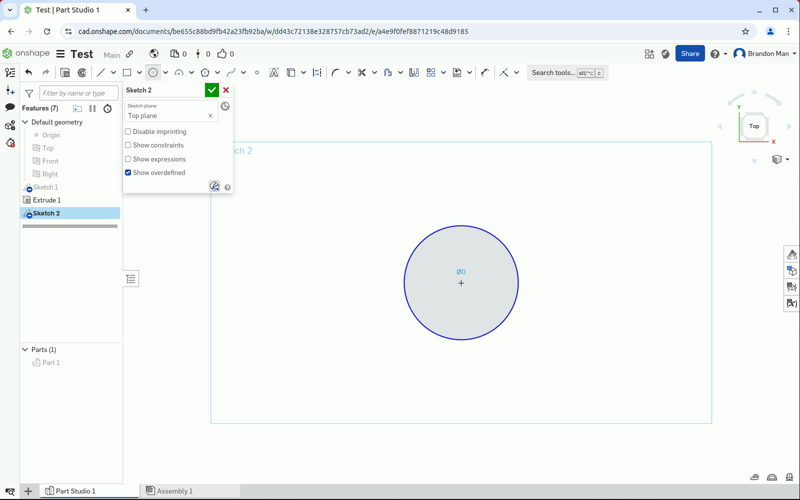
mouse_move(489, 282)
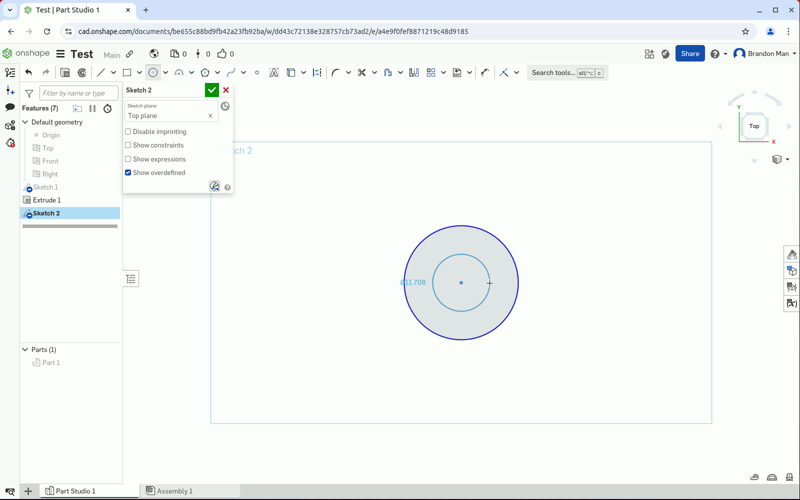
click(489, 282)
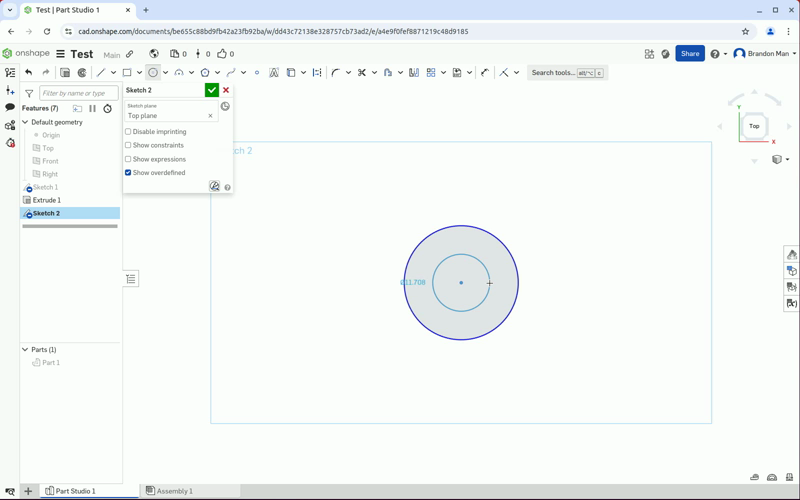
key(esc)
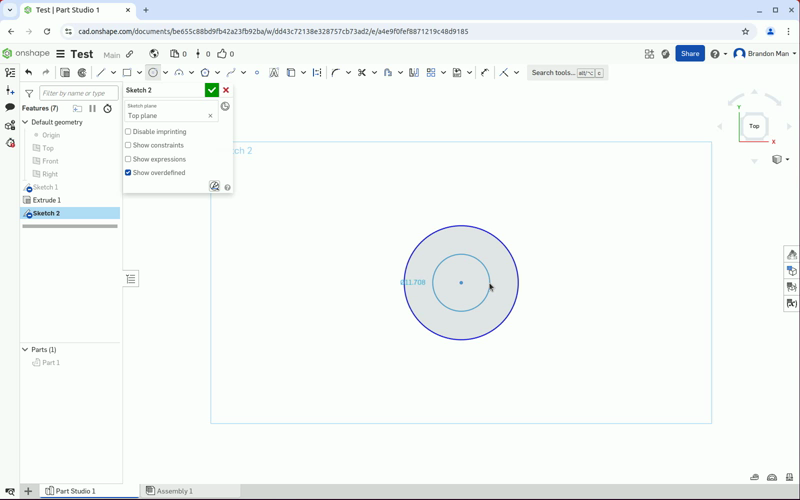
mouse_move(465, 316)
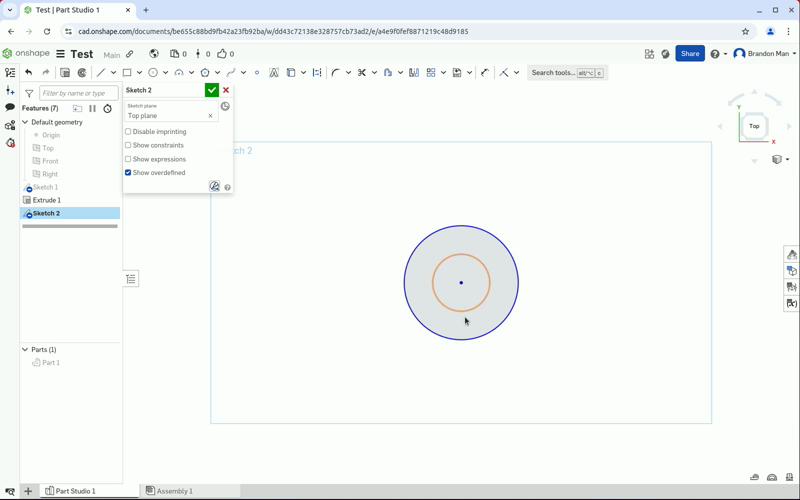
click(465, 316)
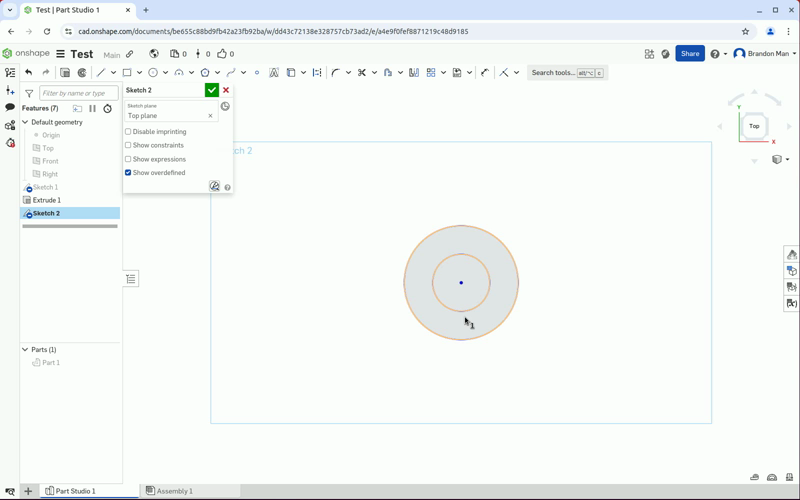
mouse_move(73, 352)
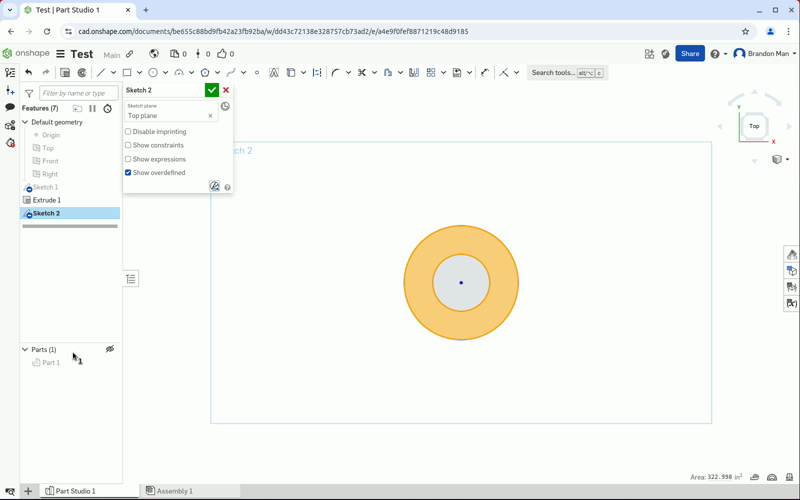
key(shift+y)
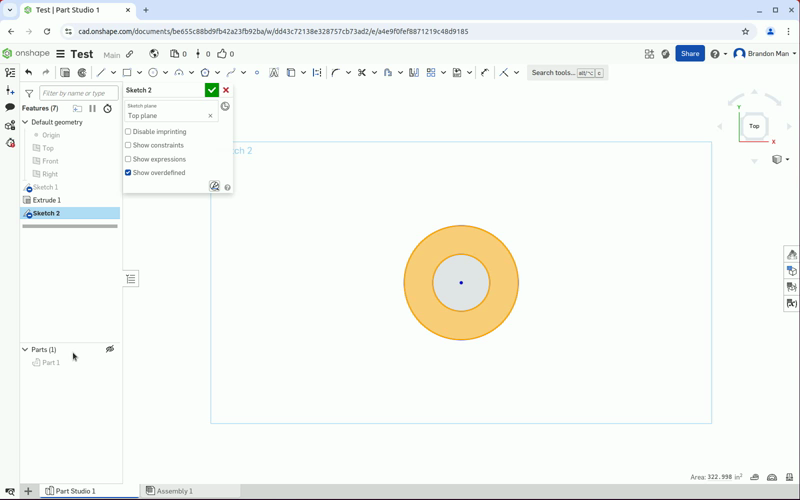
key(shift+e)
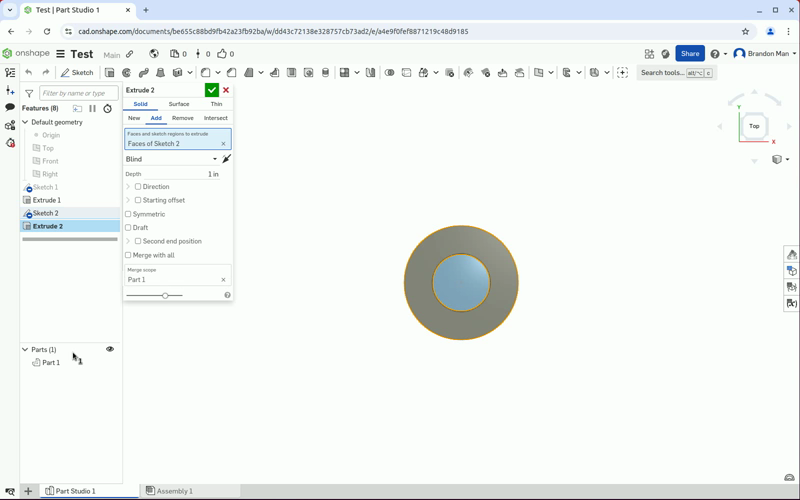
mouse_move(143, 106)
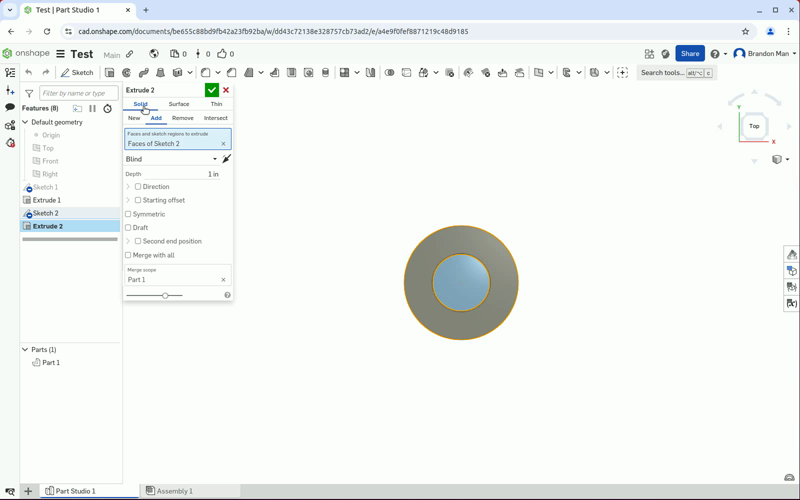
click(143, 106)
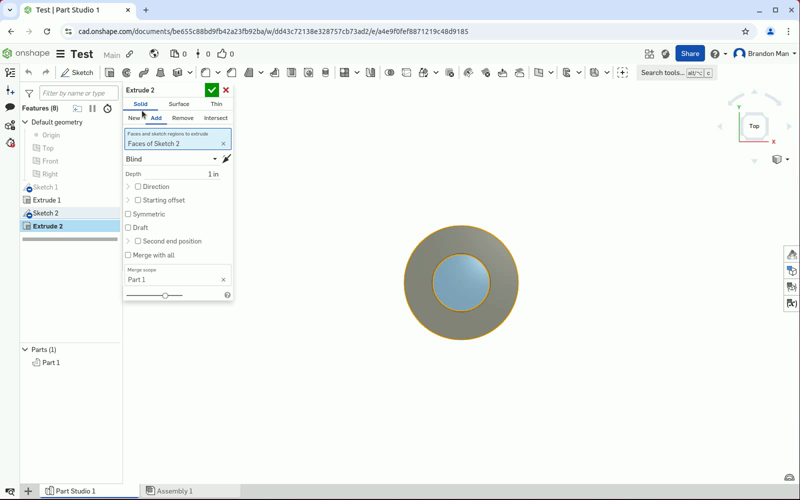
mouse_move(137, 120)
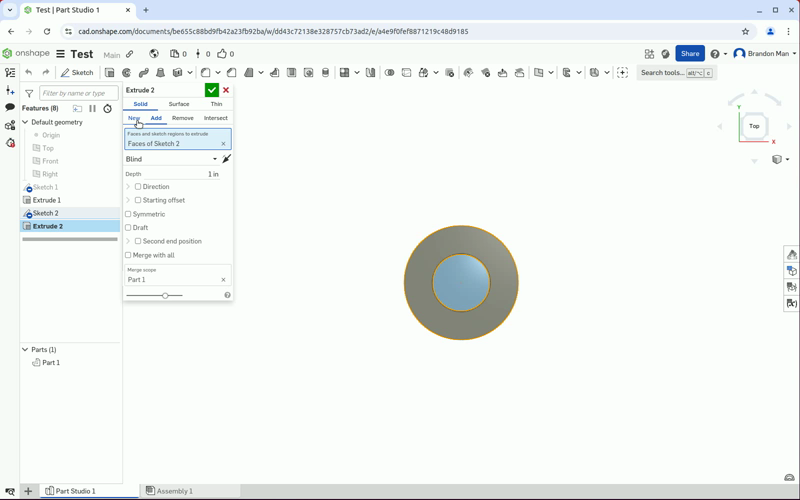
click(137, 120)
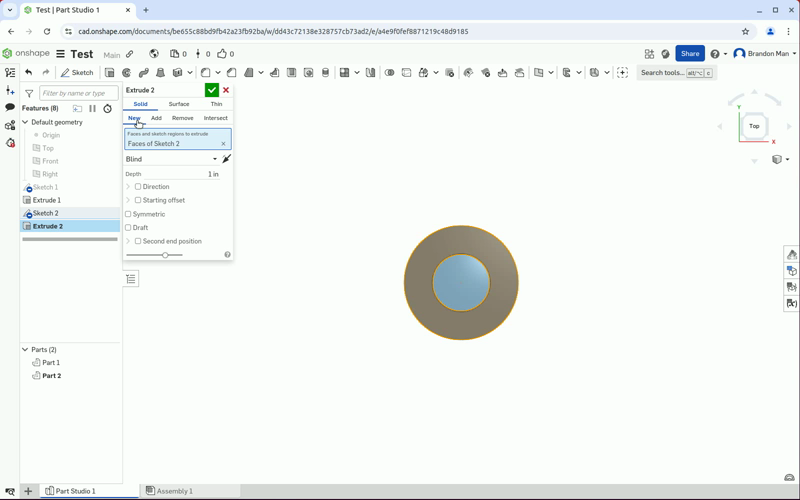
key(tab, 4)
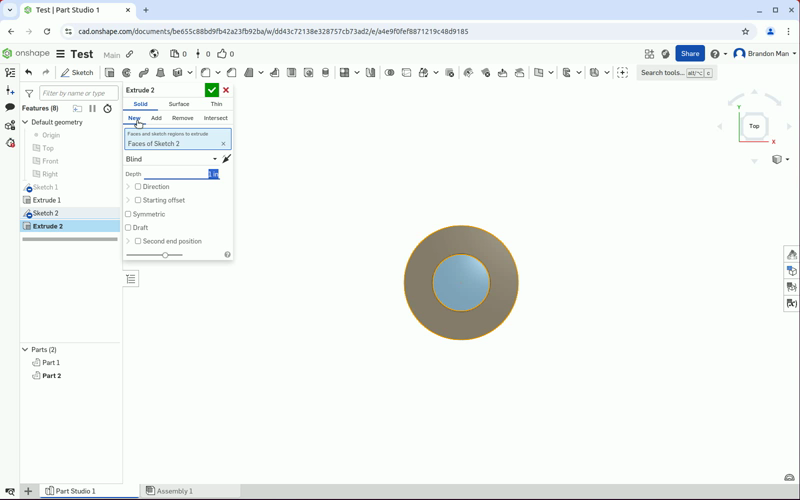
text(-5.777)
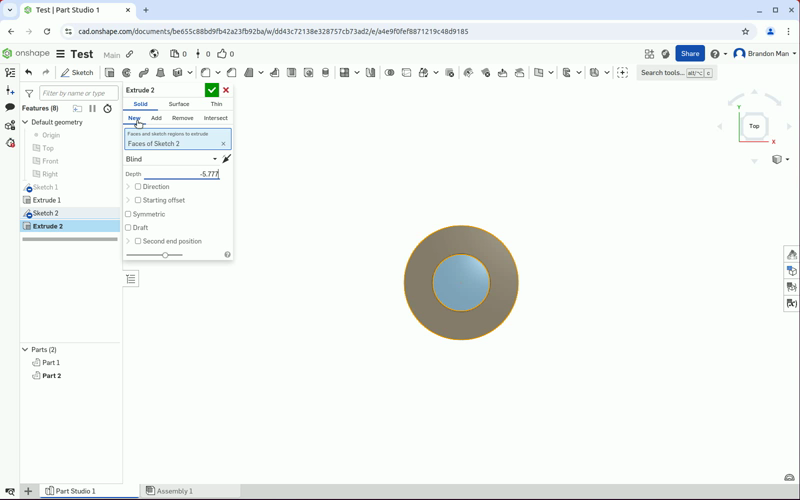
key(enter)
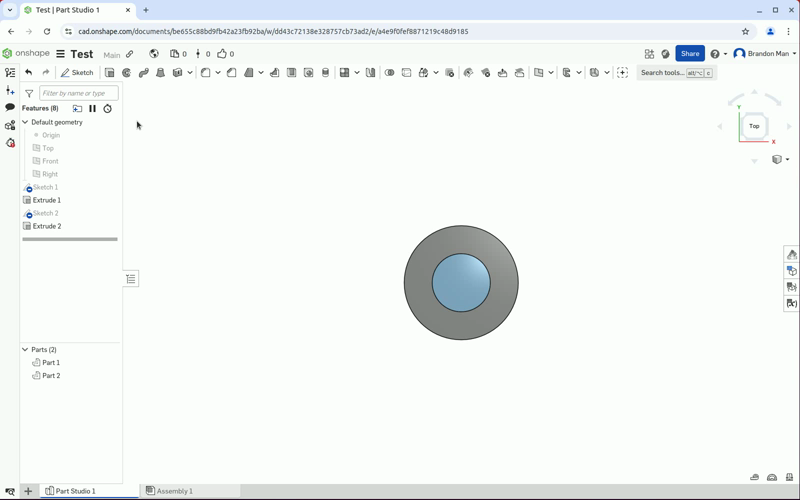
key(shift+h)
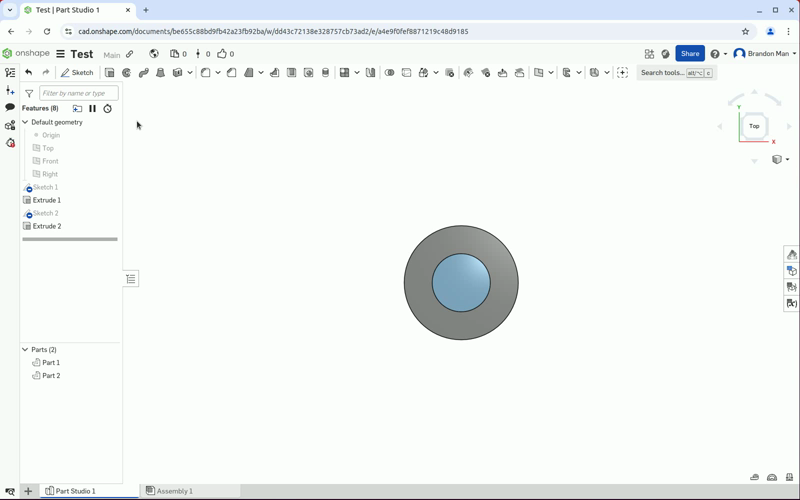
key(shift+h)
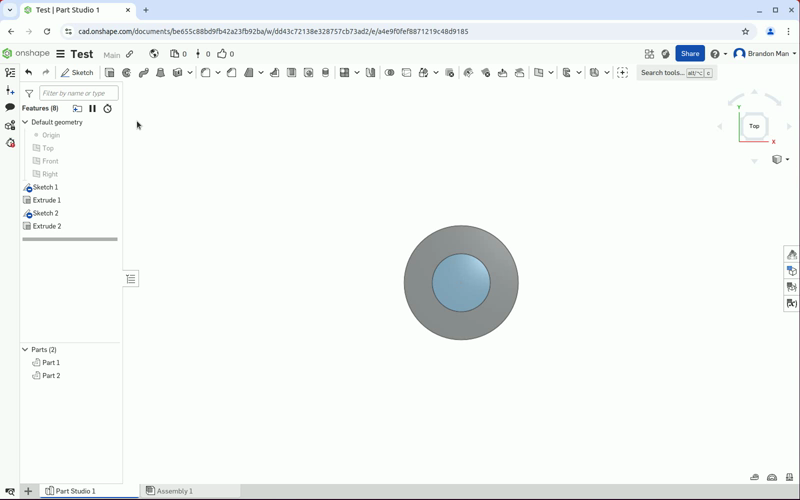
key(shift+7)
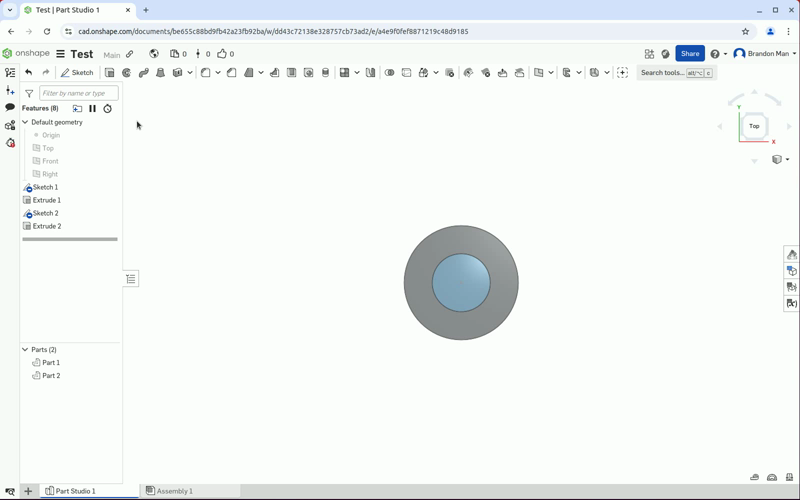
key(up, 3)
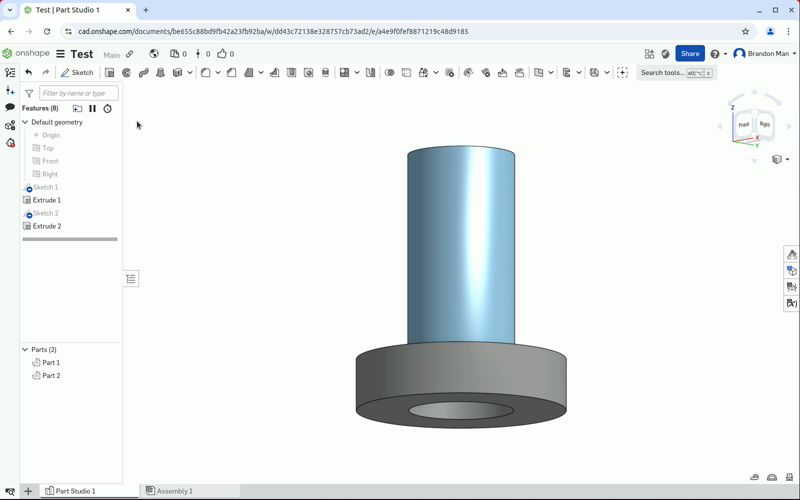
key(left, 3)
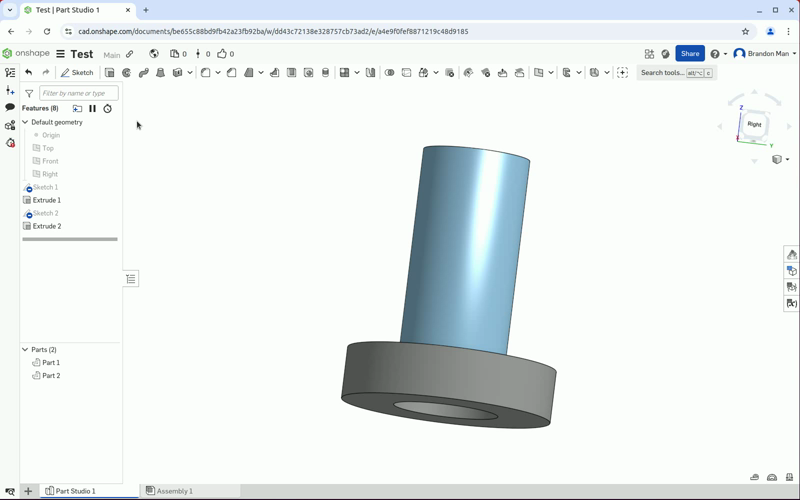
key(right, 3)
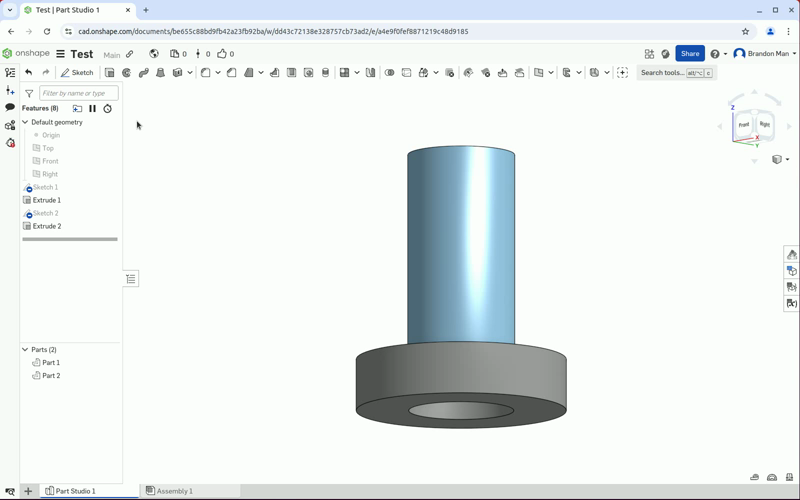
key(down, 3)
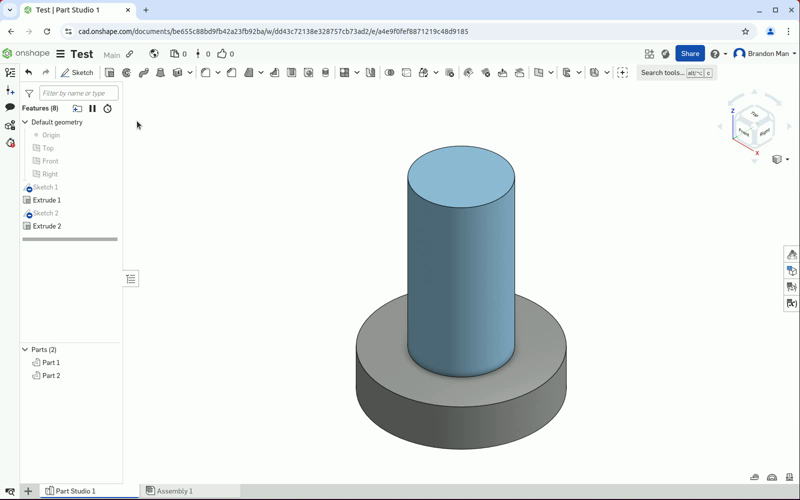
mouse_move(73, 189)
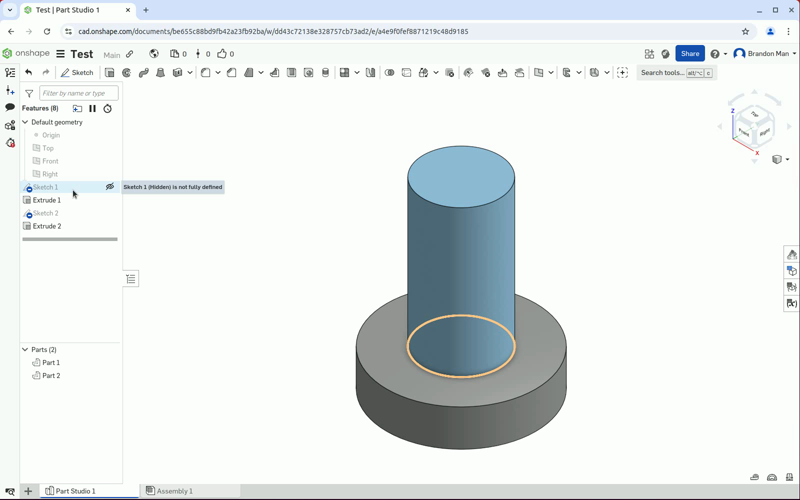
click(73, 189)